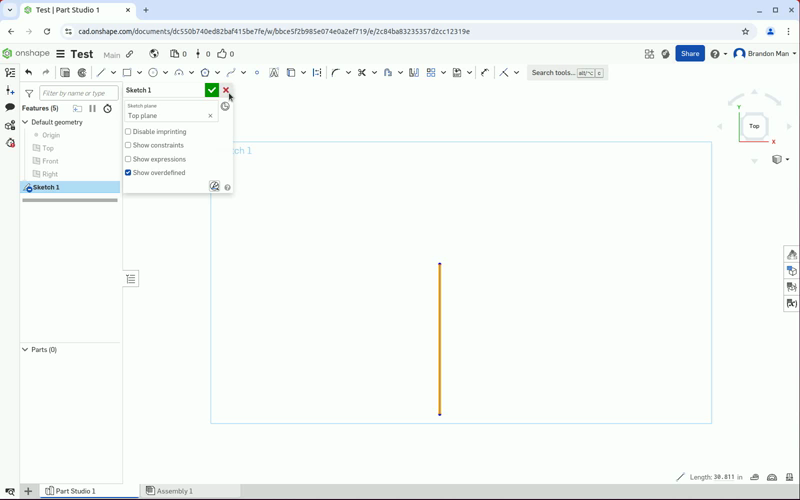
key(shift+h)
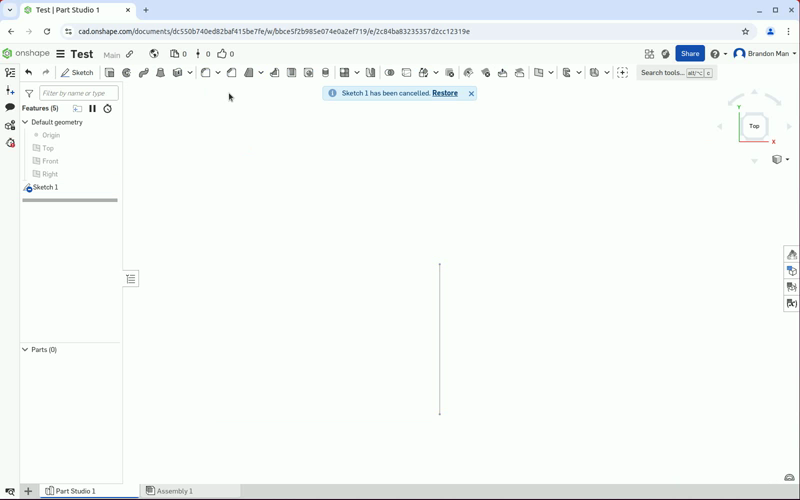
key(shift+s)
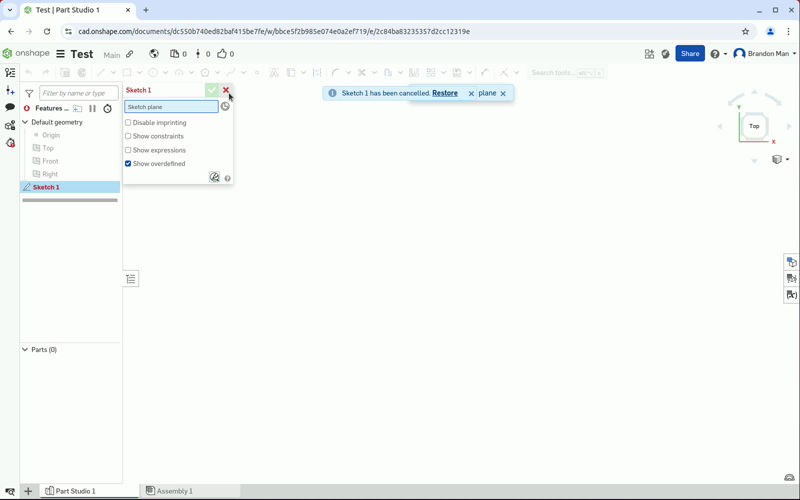
mouse_move(73, 150)
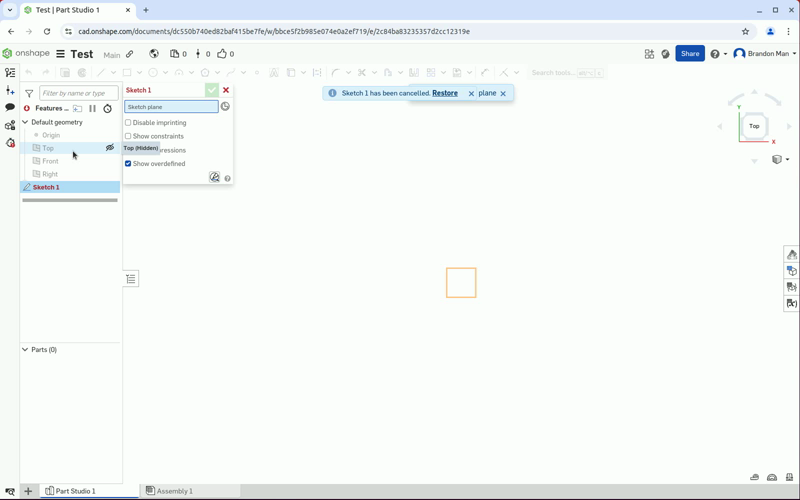
click(73, 150)
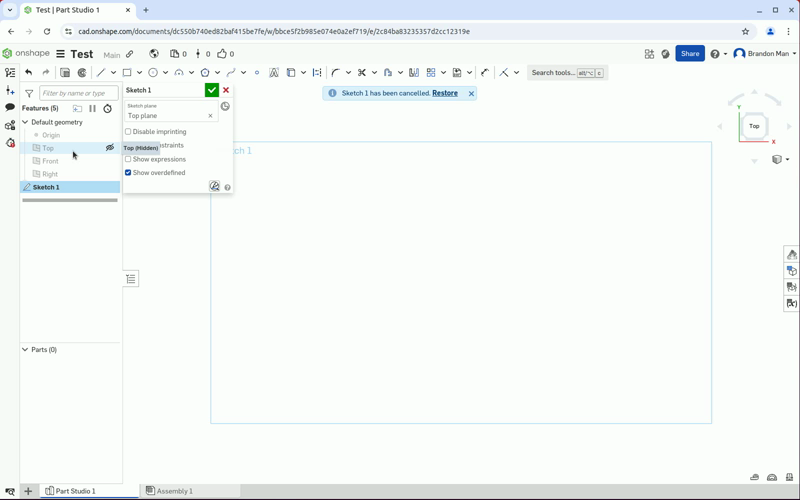
mouse_move(73, 352)
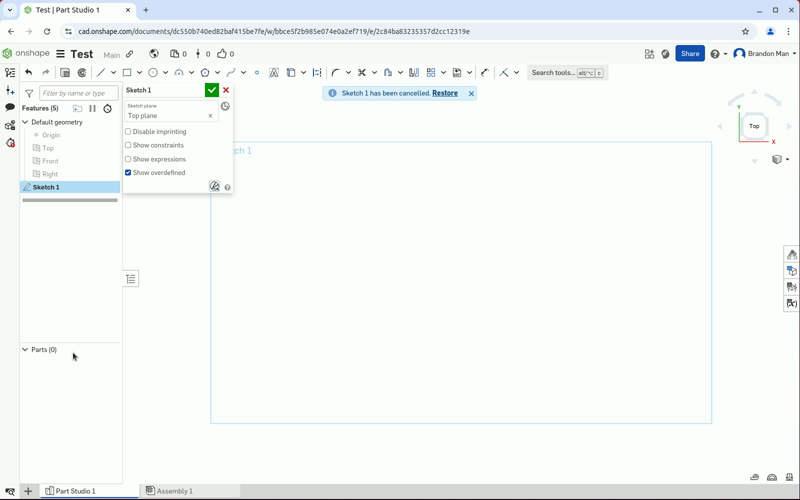
key(y)
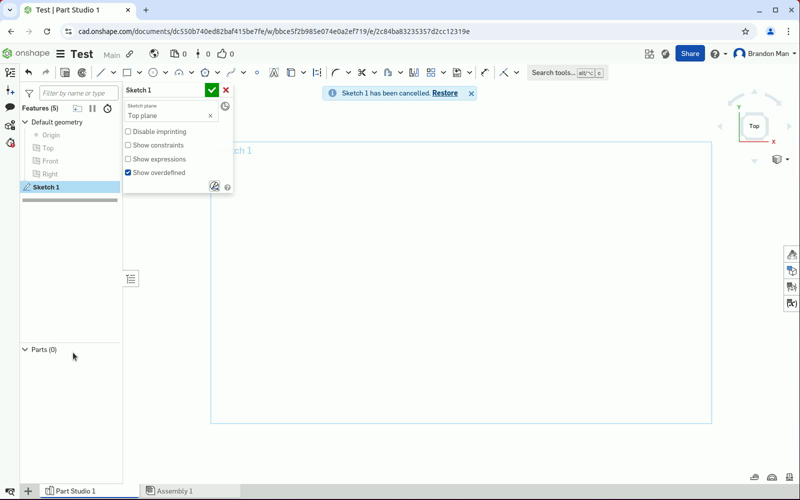
key(c)
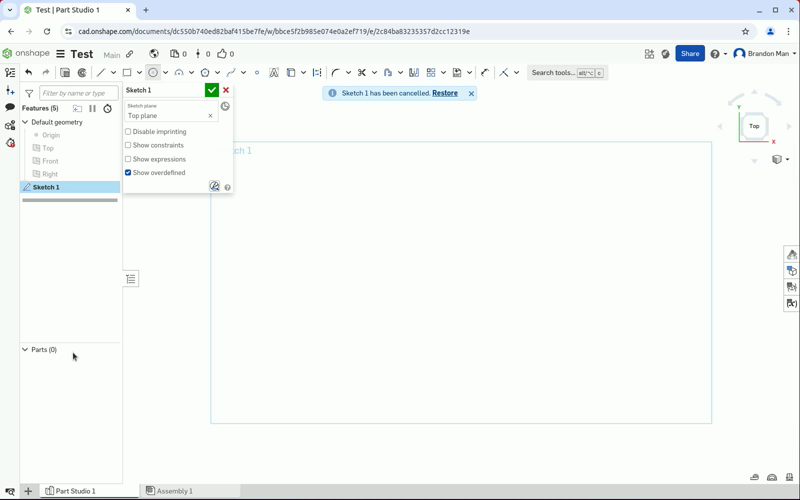
key_down(shift)
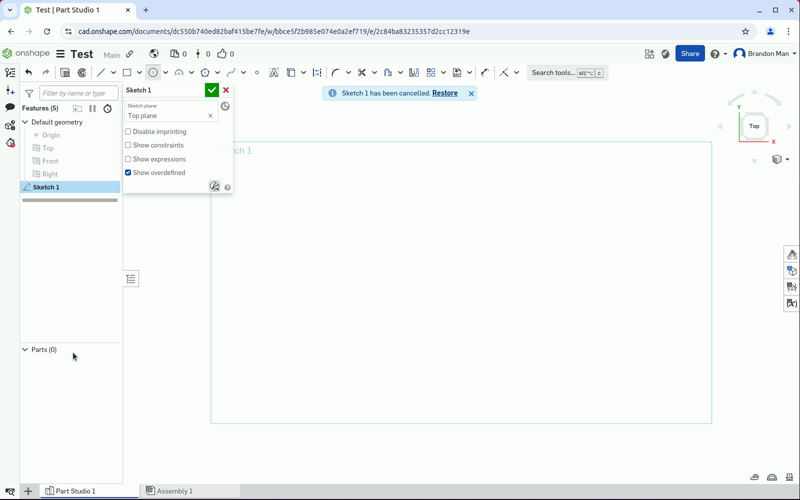
mouse_move(461, 282)
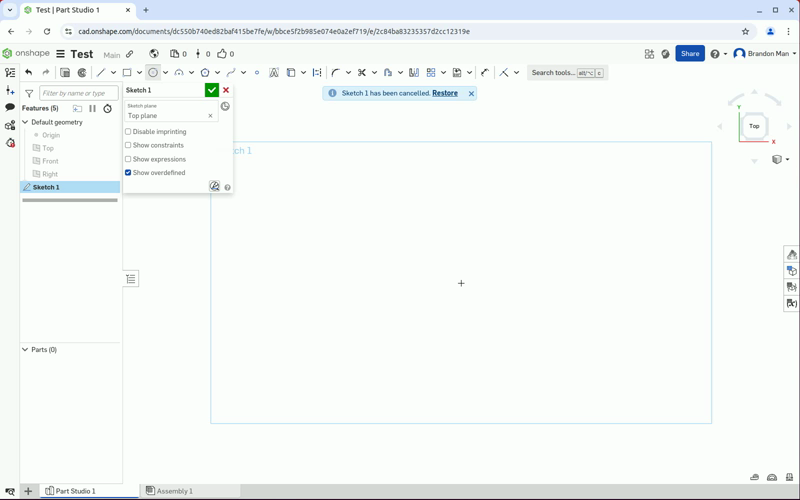
click(461, 282)
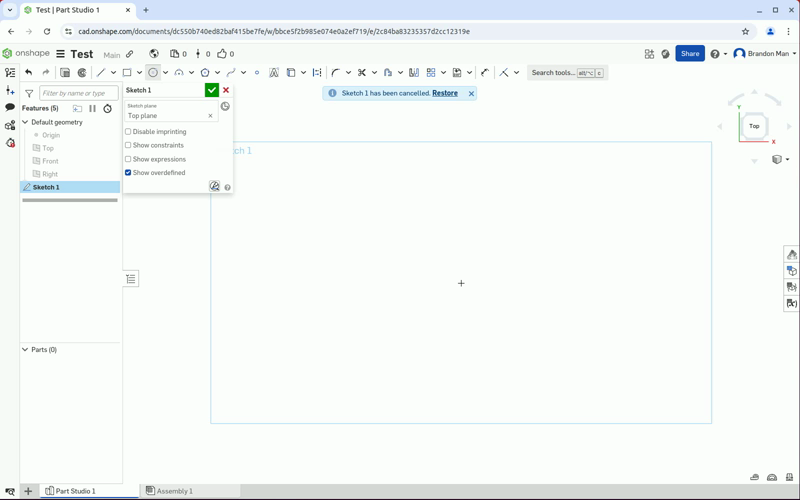
key_up(shift)
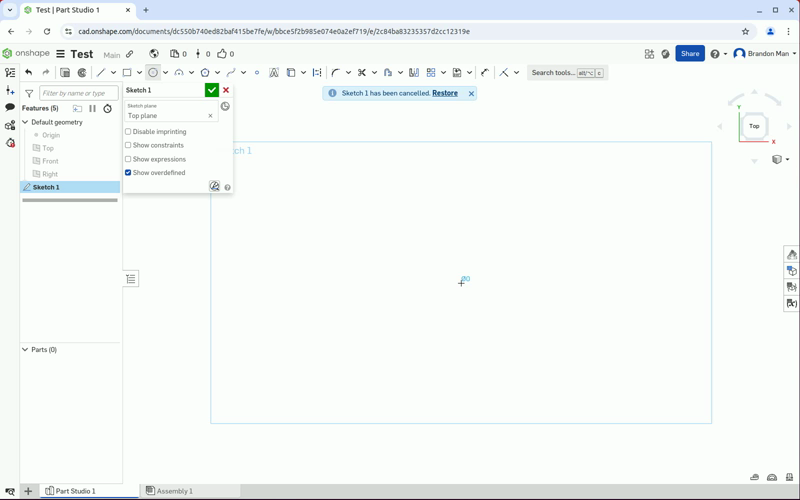
mouse_move(548, 282)
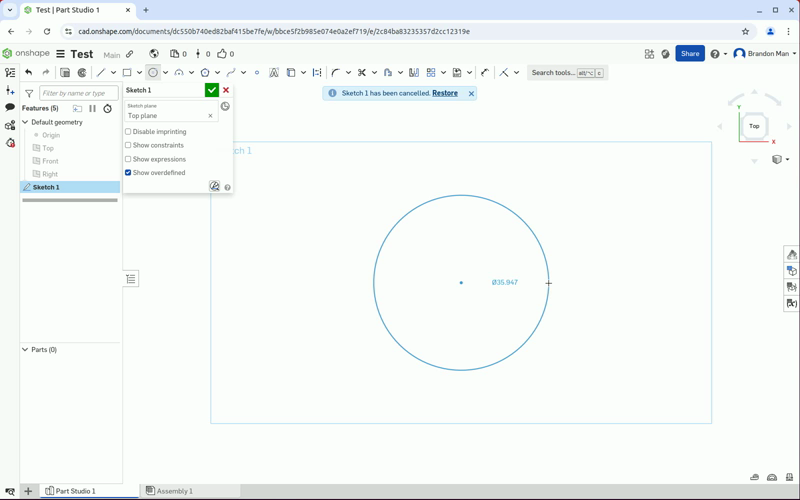
click(548, 282)
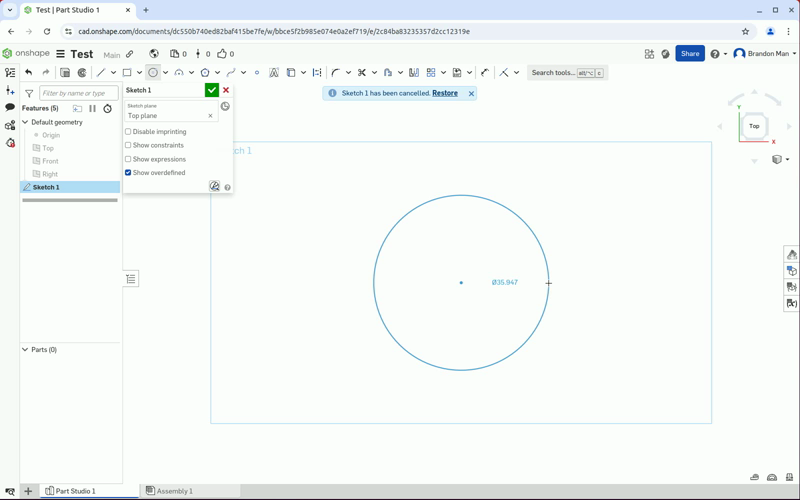
key(esc)
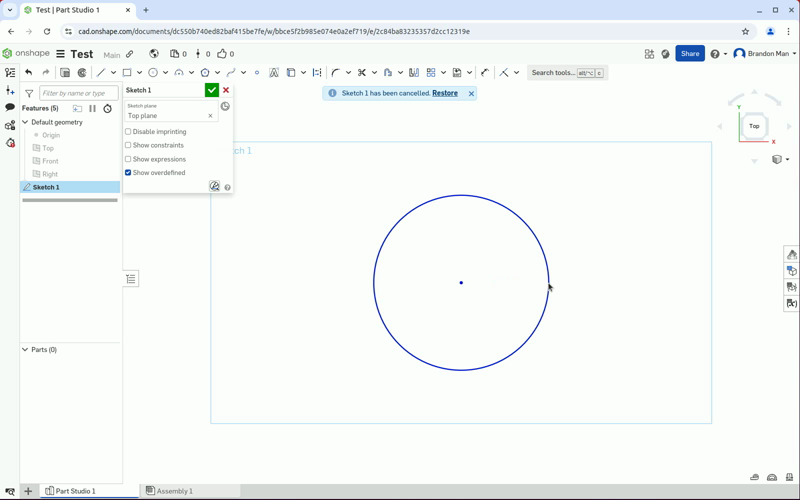
mouse_move(465, 287)
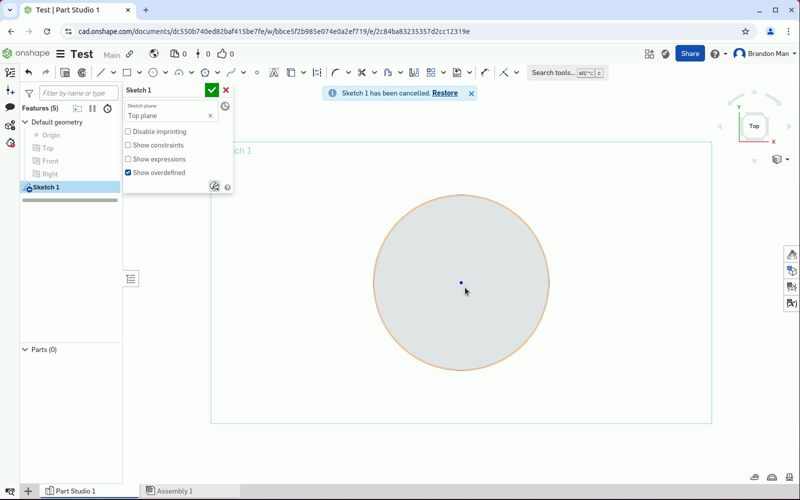
click(465, 287)
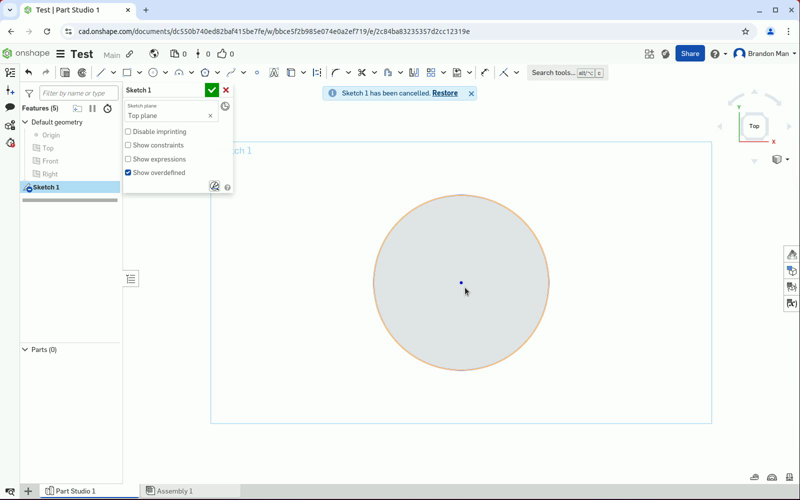
mouse_move(73, 352)
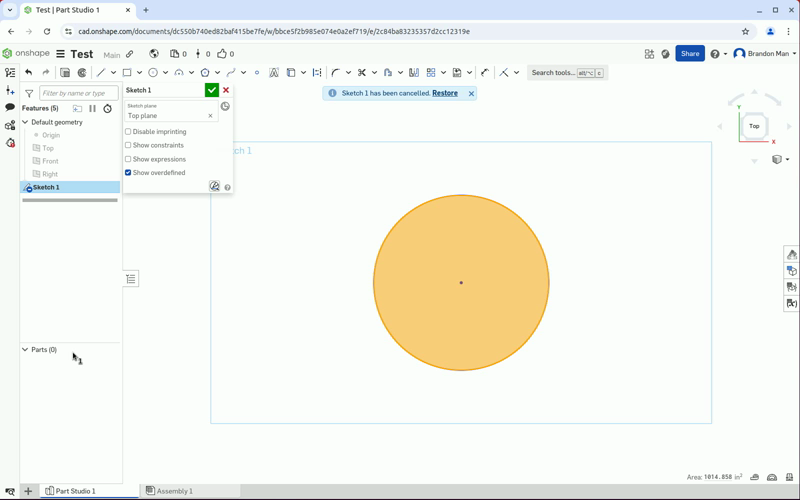
key(shift+y)
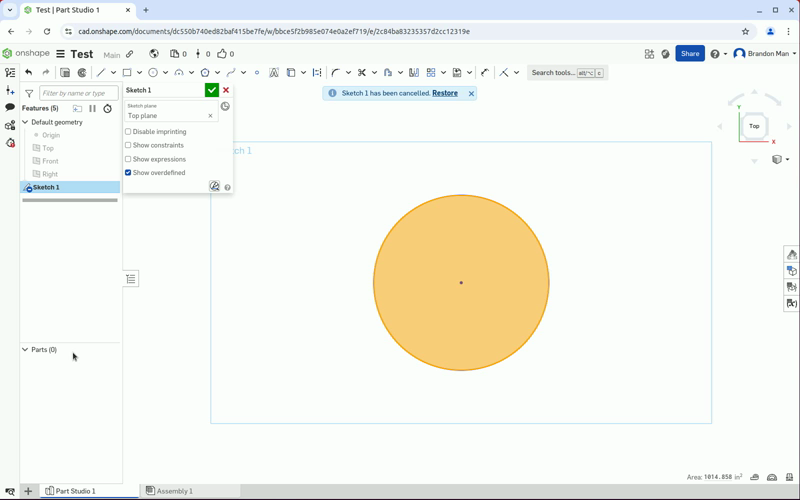
key(shift+e)
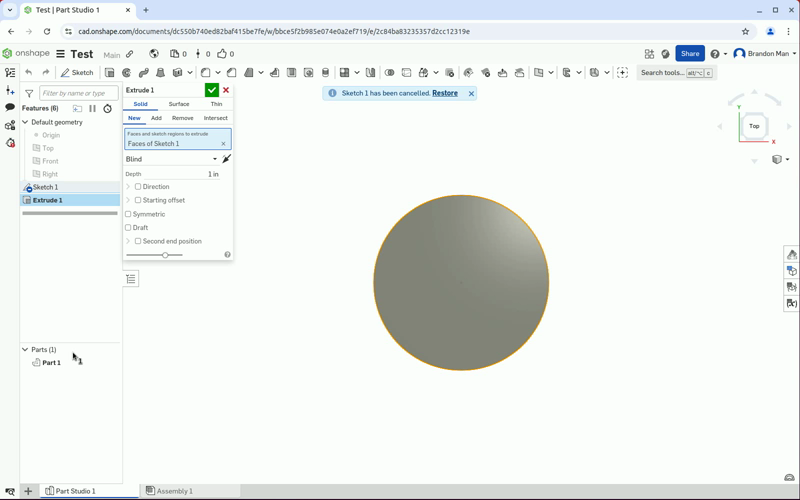
mouse_move(143, 106)
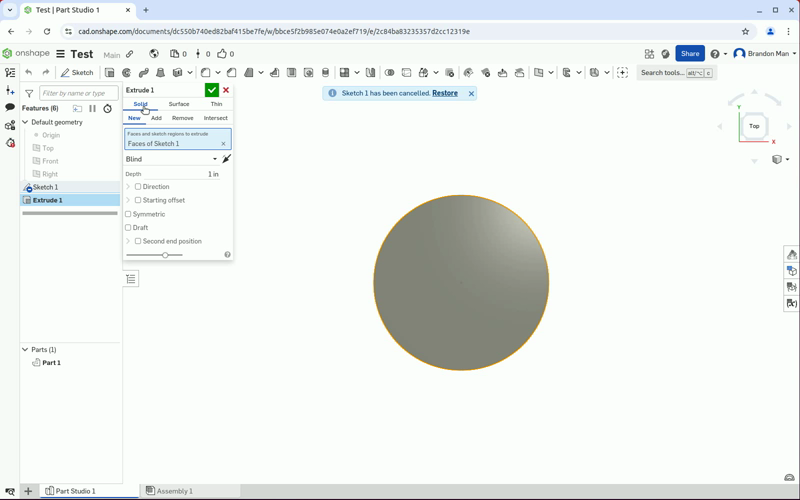
click(143, 106)
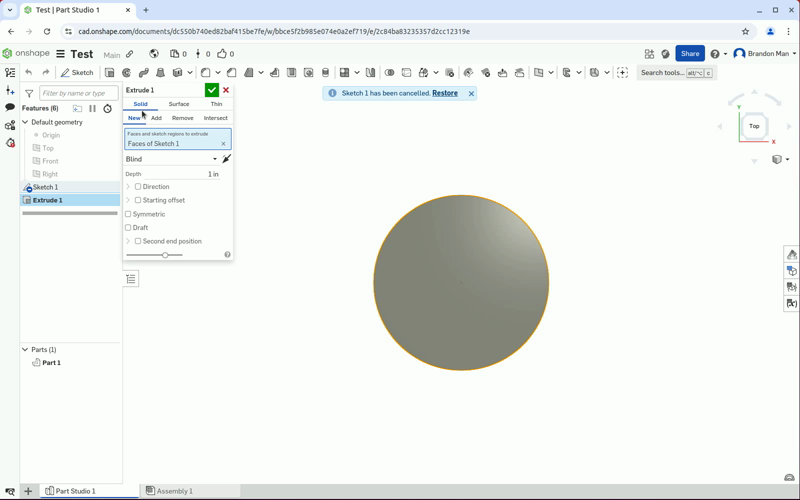
mouse_move(137, 120)
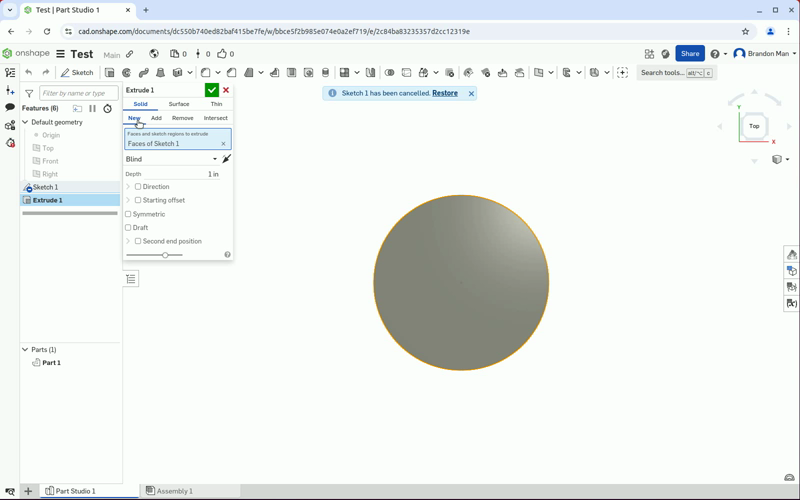
click(137, 120)
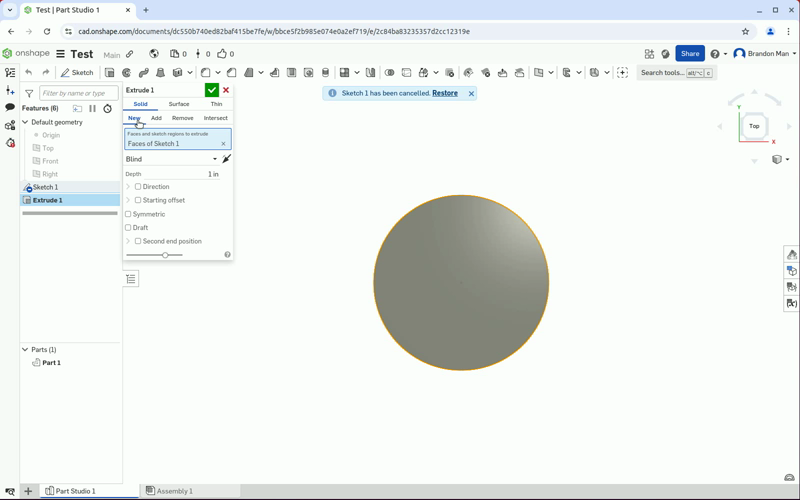
key(tab, 4)
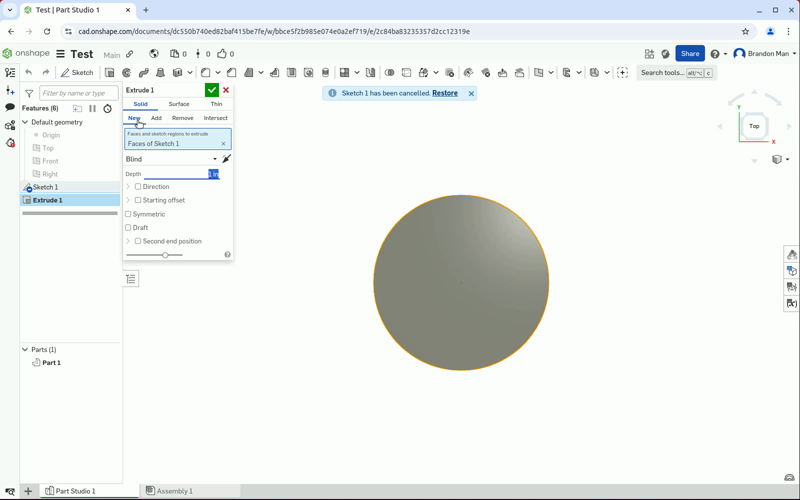
text(16.128)
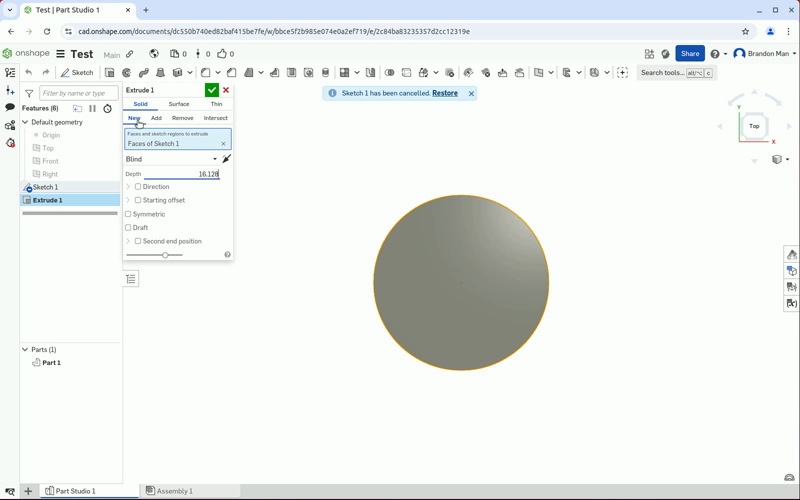
key(enter)
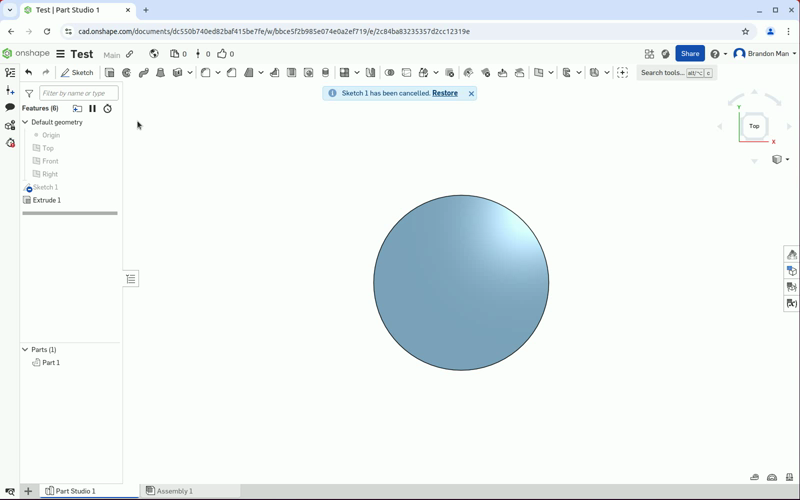
key(shift+h)
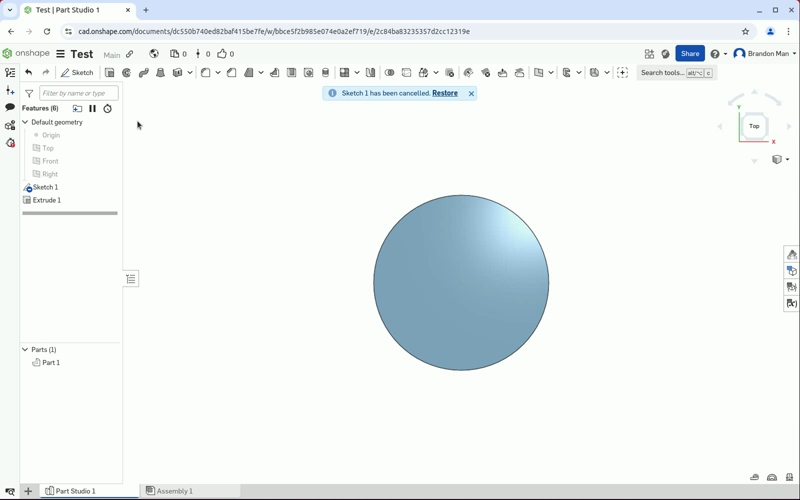
key(shift+h)
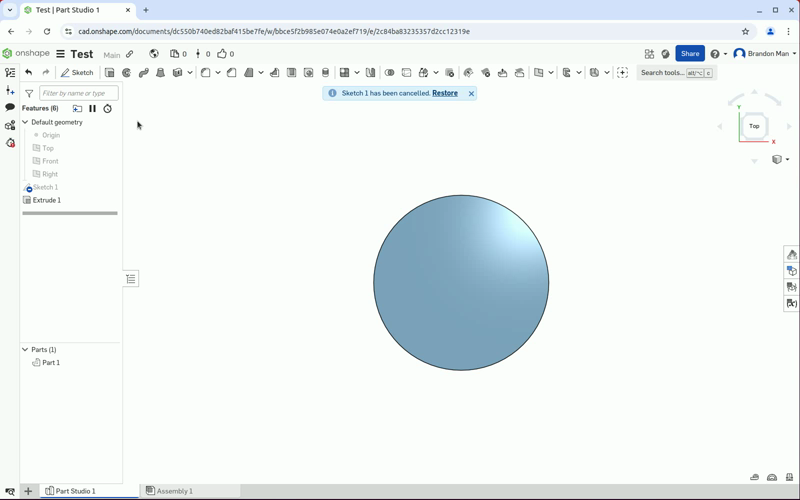
mouse_move(73, 189)
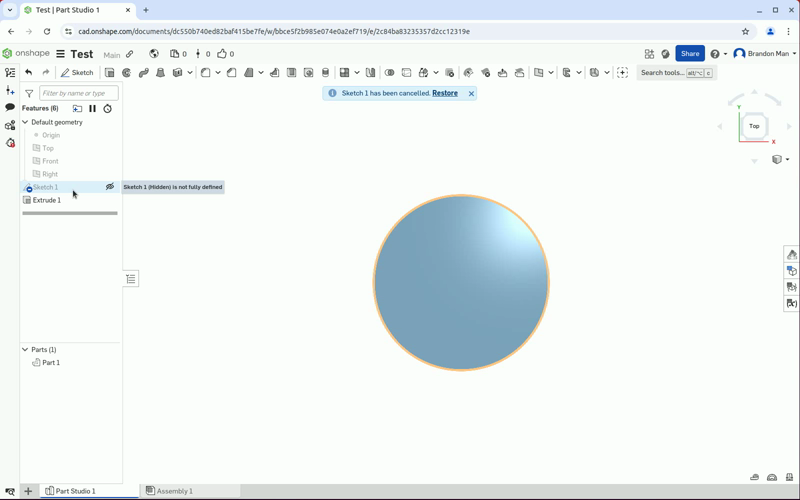
click(73, 189)
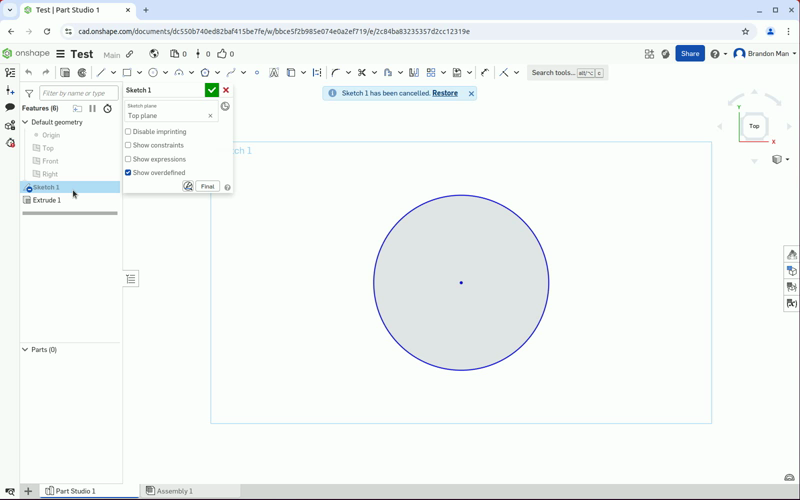
mouse_move(229, 92)
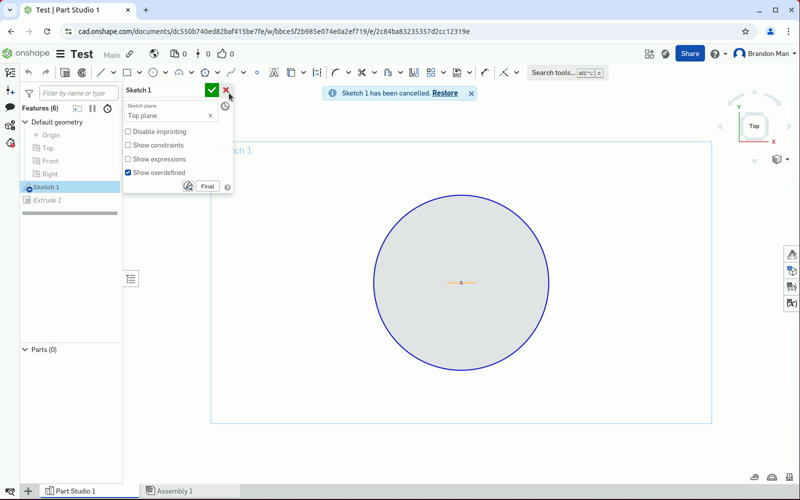
click(229, 92)
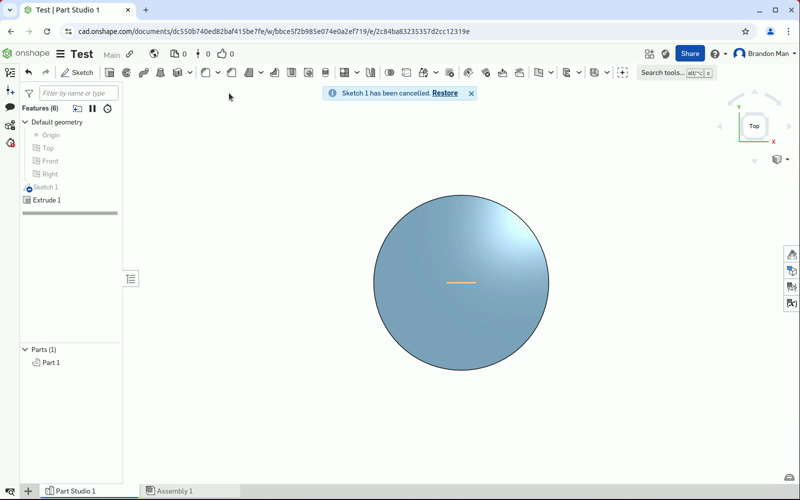
mouse_move(541, 75)
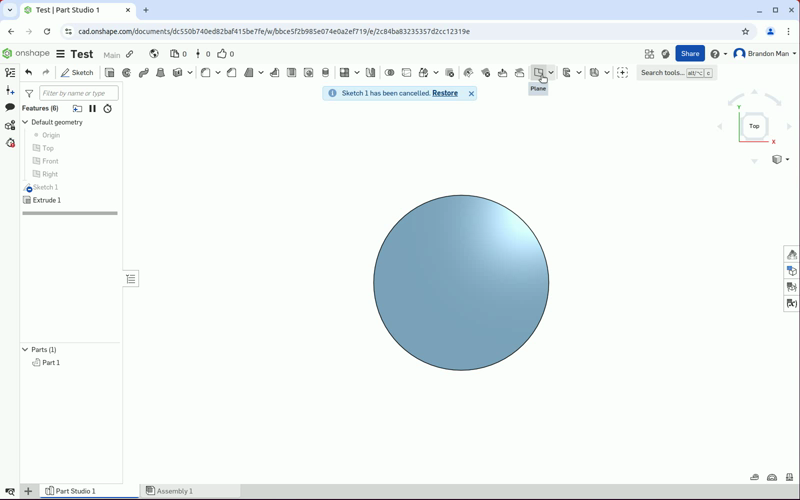
click(541, 75)
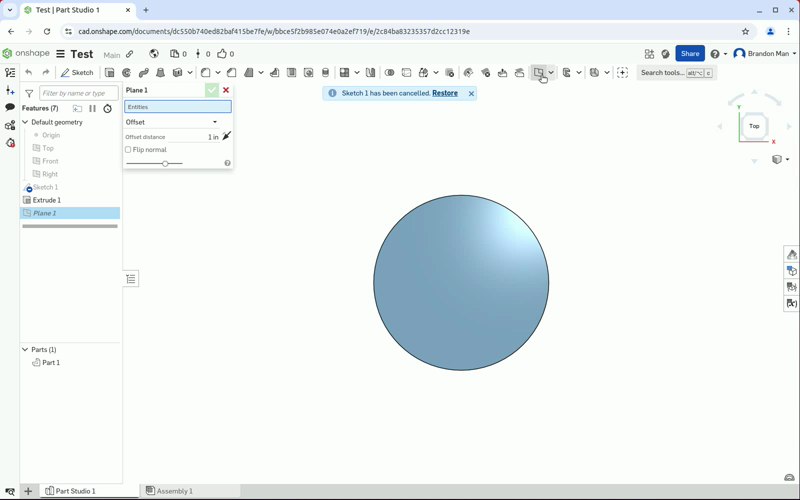
mouse_move(73, 150)
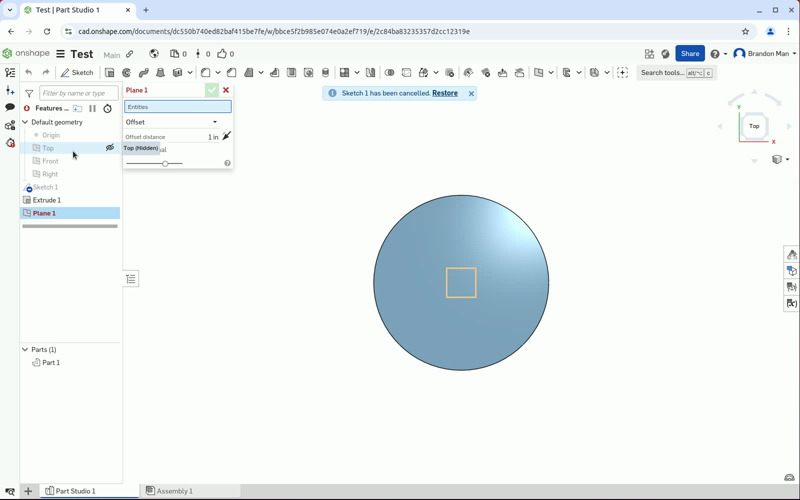
click(73, 150)
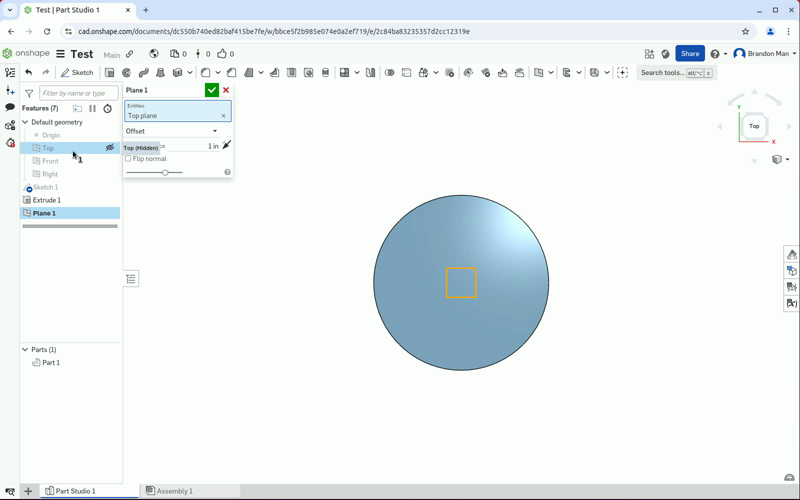
key(tab, 2)
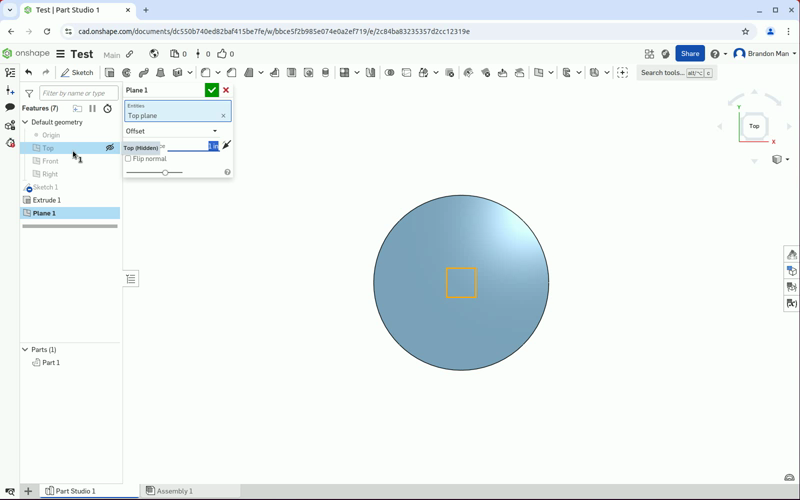
text(16.114)
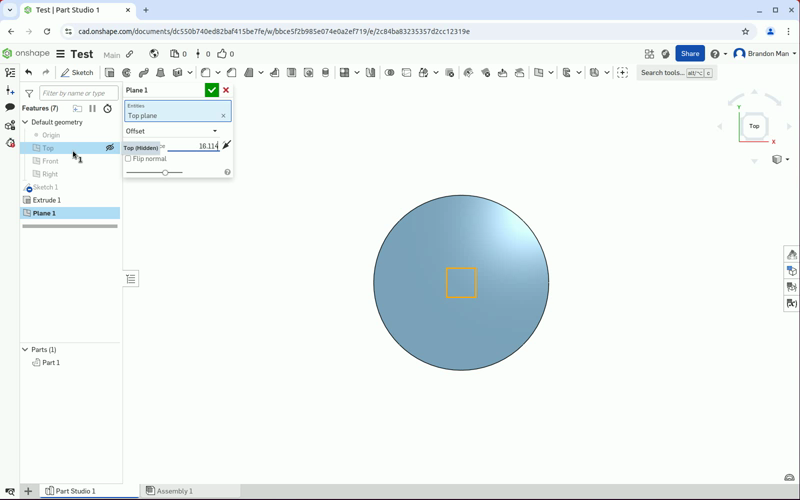
key(enter, 2)
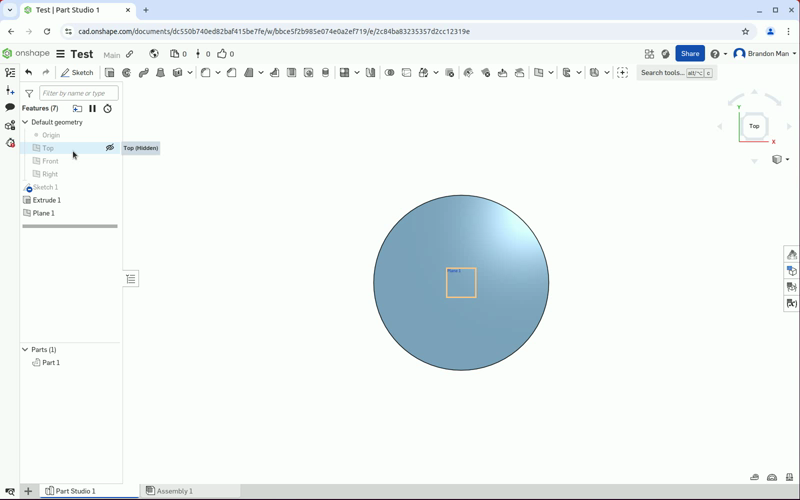
key(shift+s)
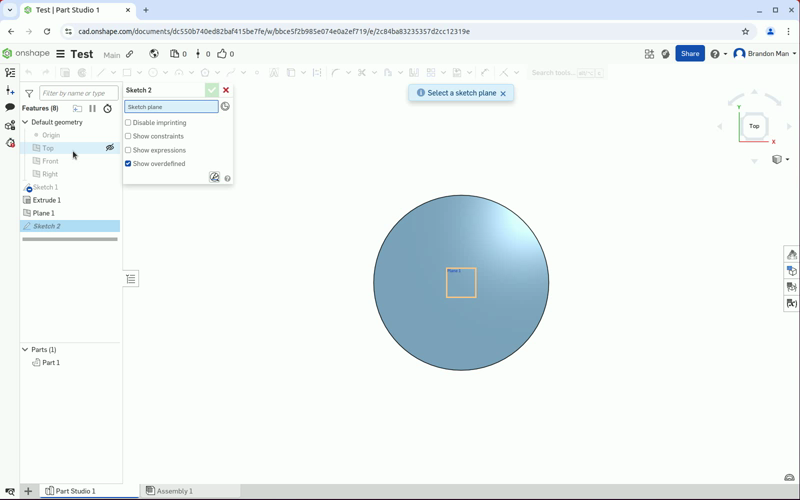
mouse_move(73, 215)
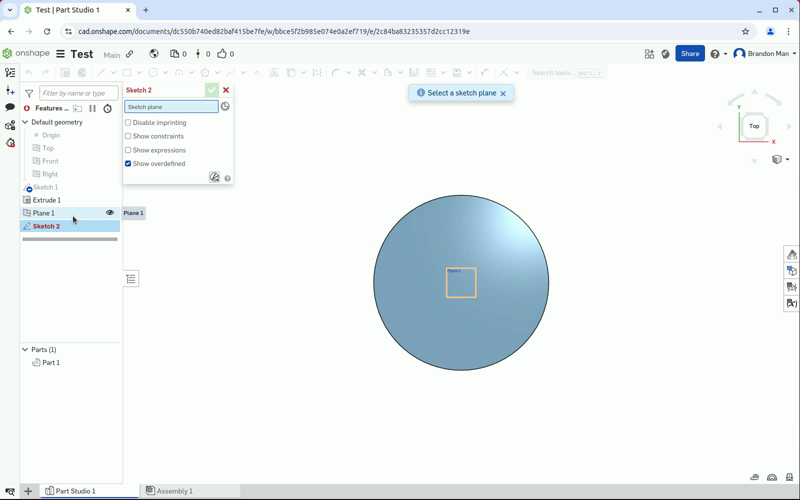
click(73, 215)
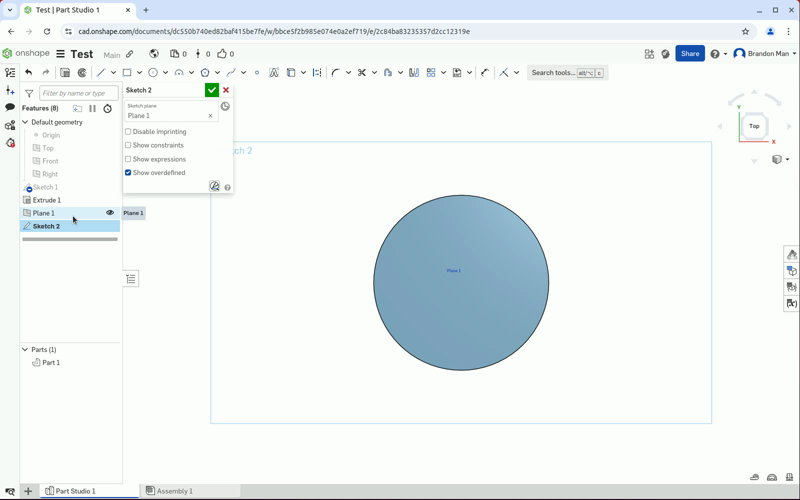
mouse_move(73, 352)
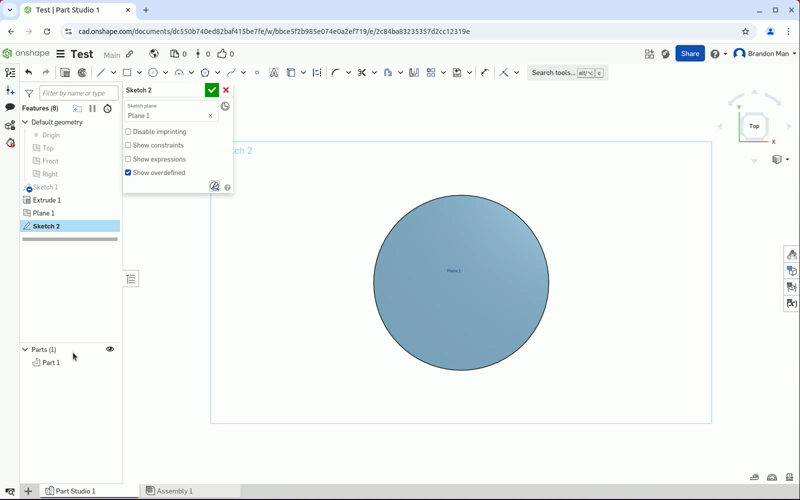
key(y)
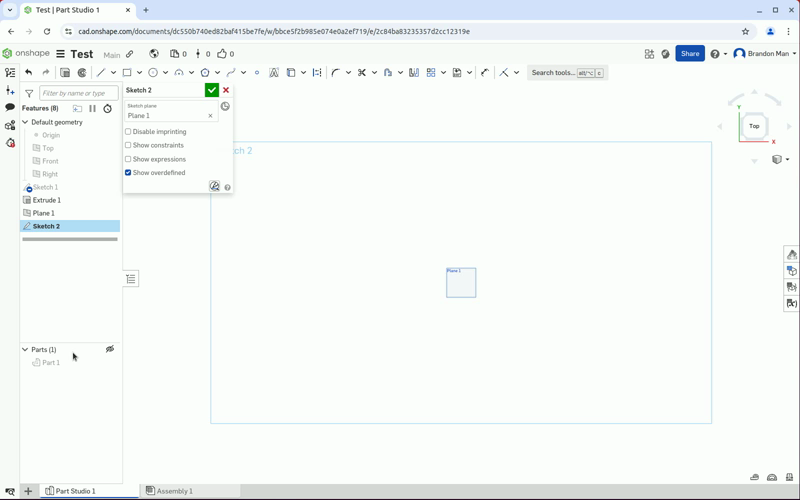
key(c)
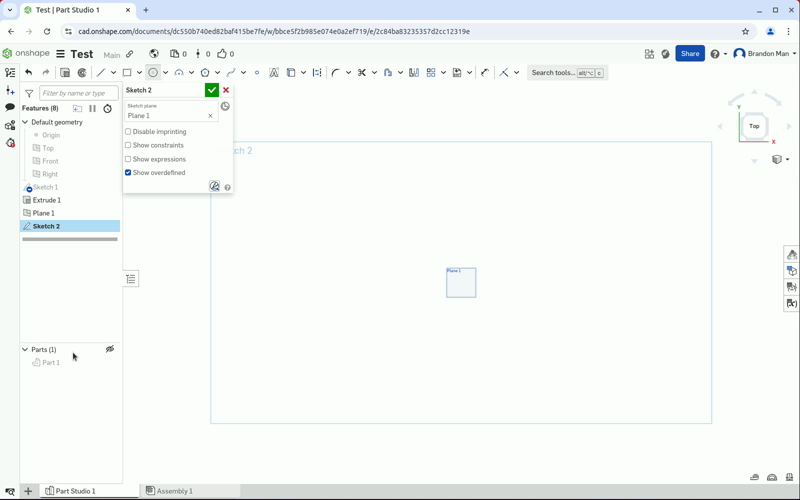
key_down(shift)
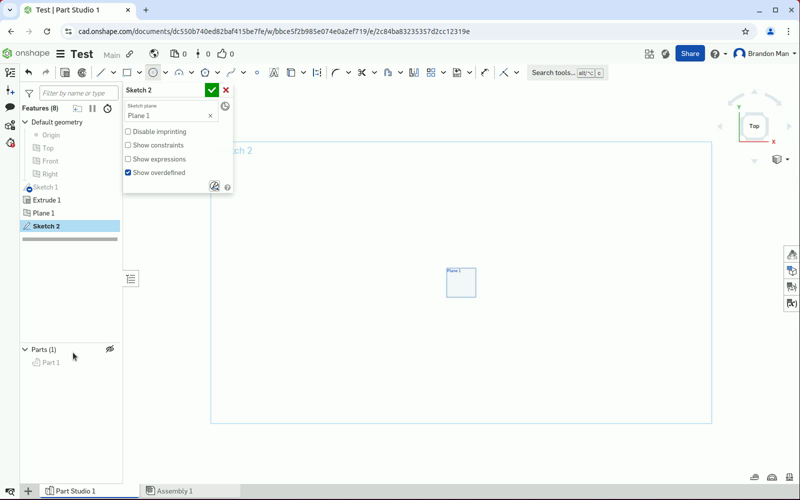
mouse_move(461, 282)
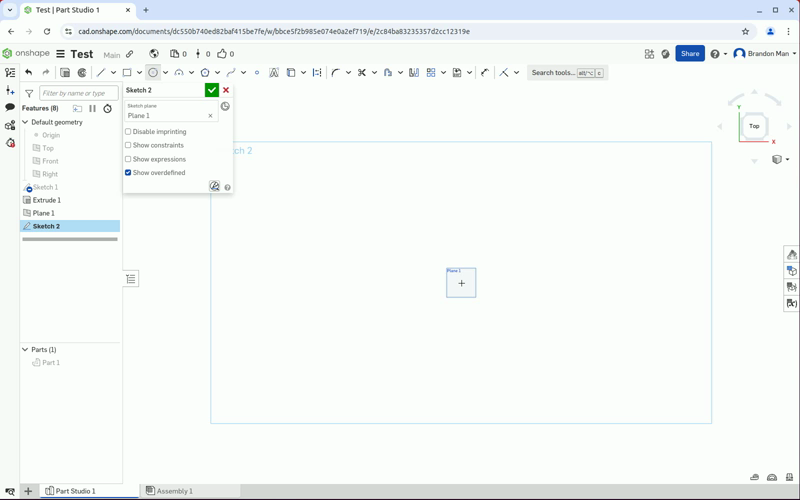
click(461, 282)
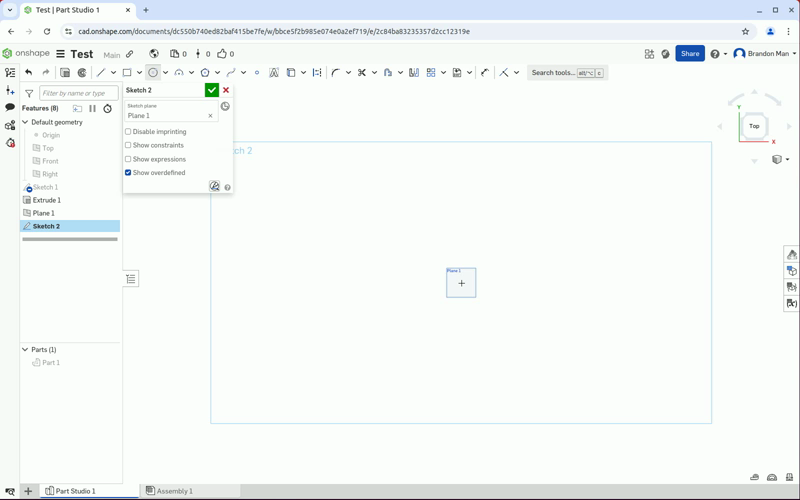
key_up(shift)
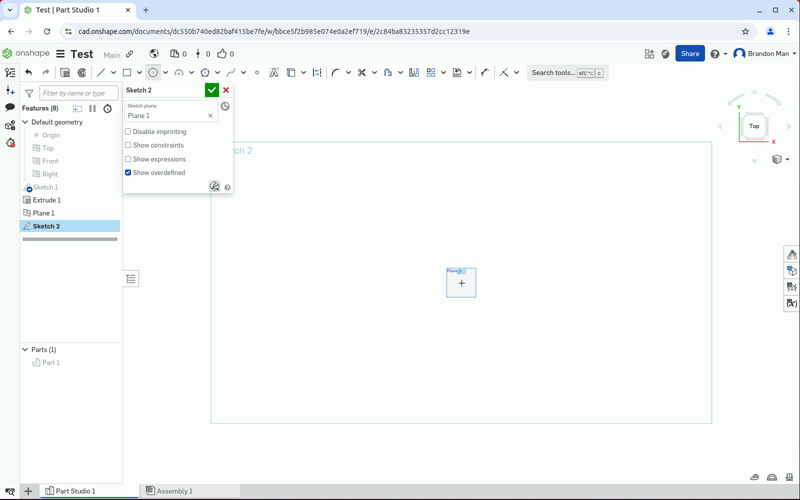
mouse_move(521, 282)
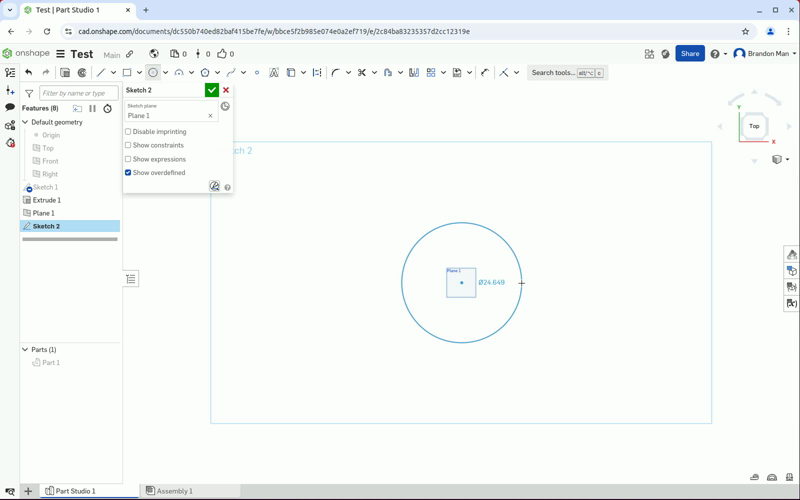
click(521, 282)
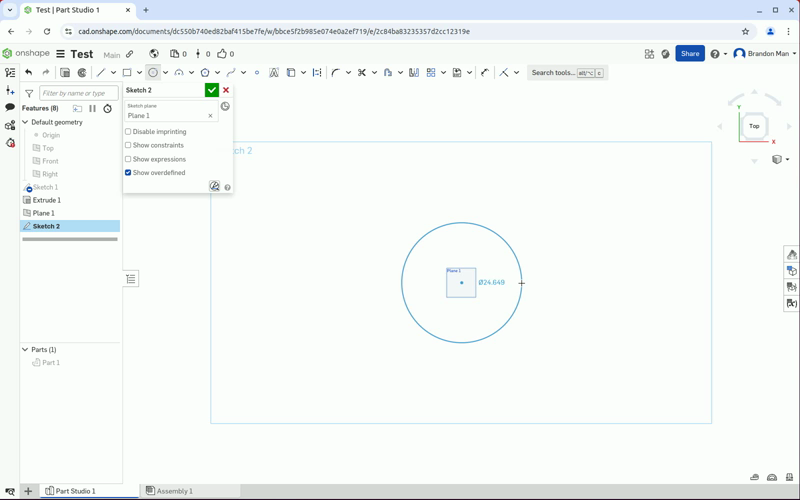
key(esc)
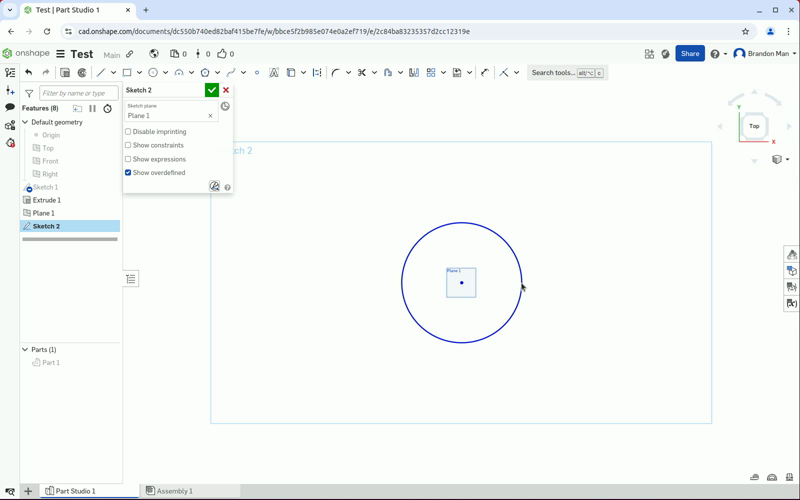
mouse_move(489, 244)
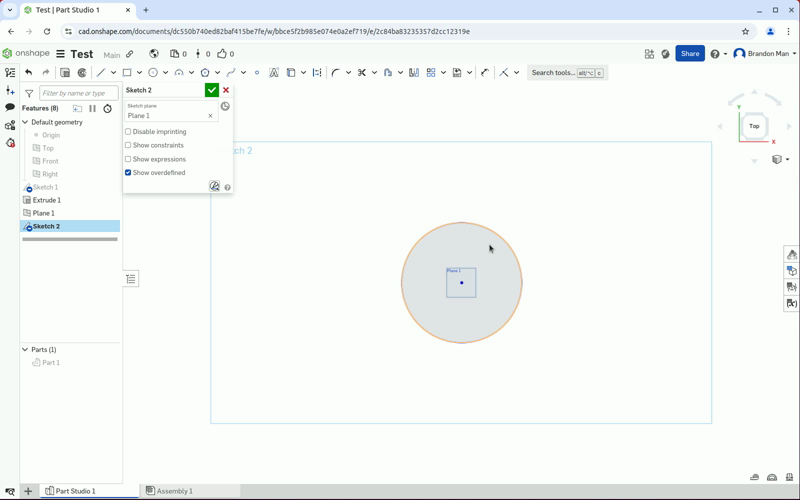
click(489, 244)
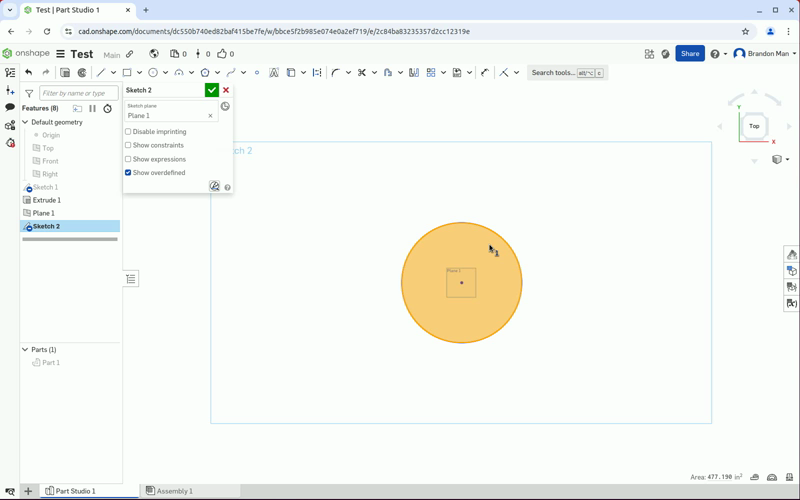
mouse_move(73, 352)
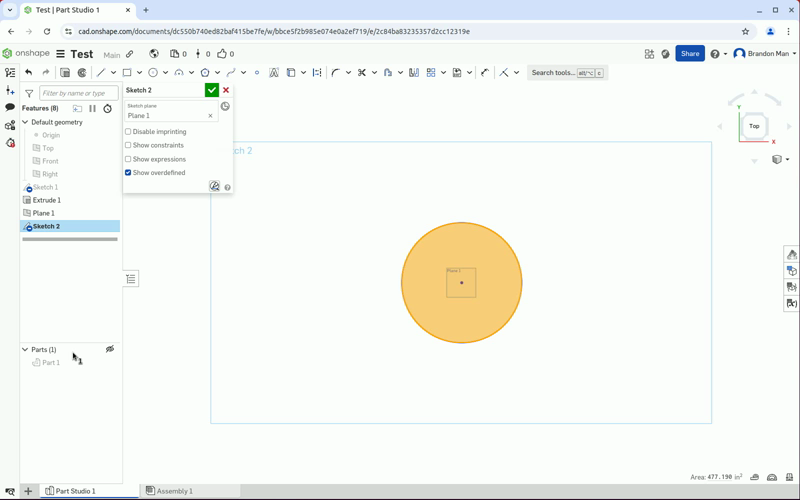
key(shift+y)
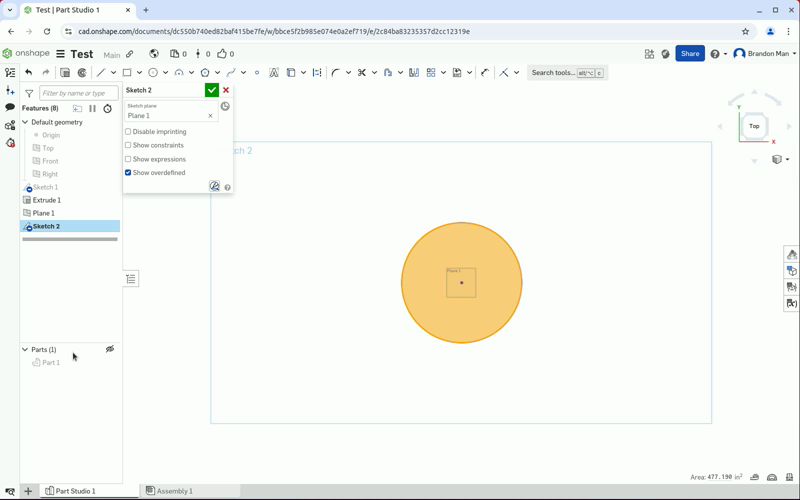
key(shift+e)
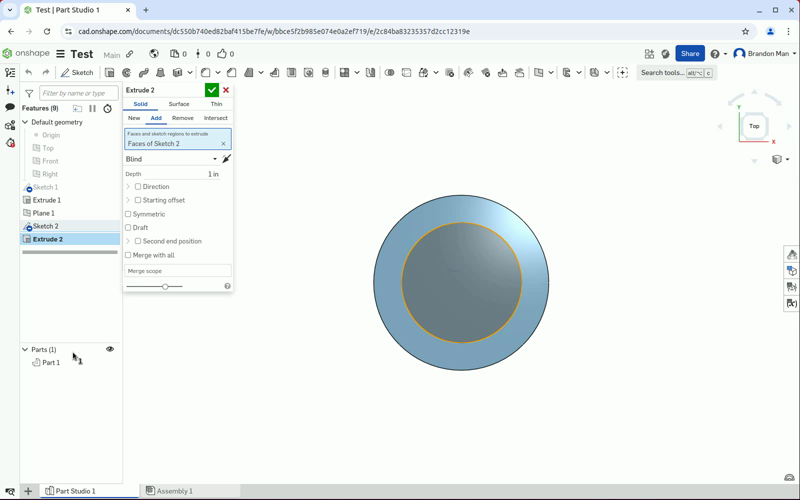
mouse_move(143, 106)
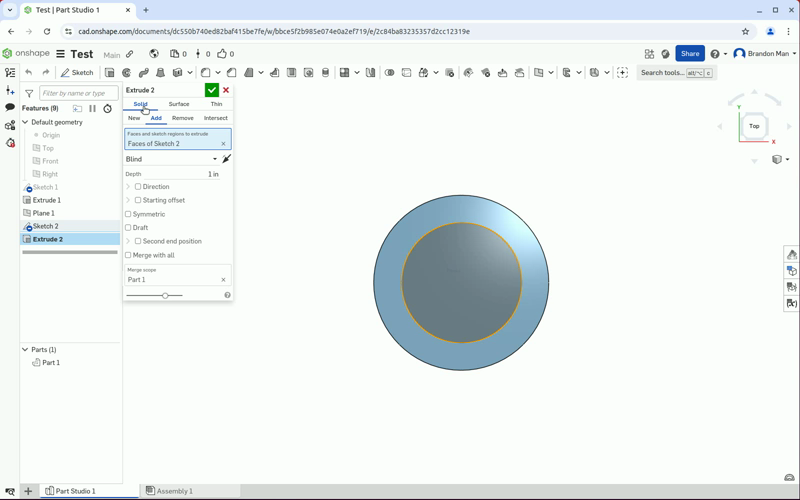
click(143, 106)
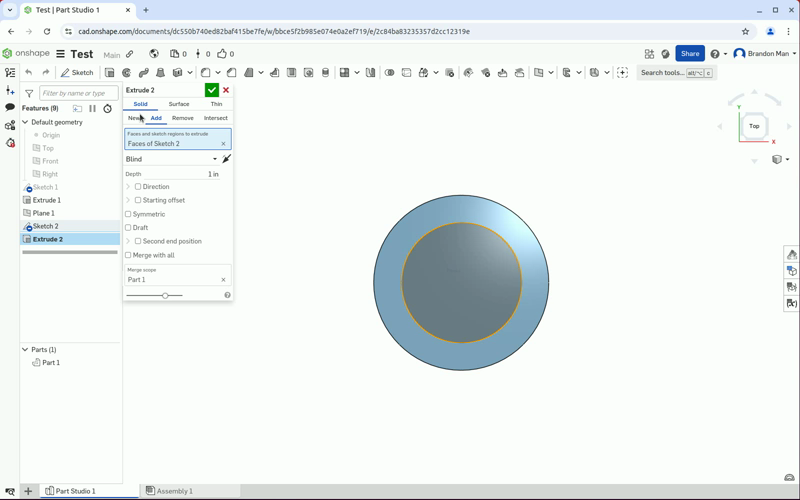
mouse_move(137, 120)
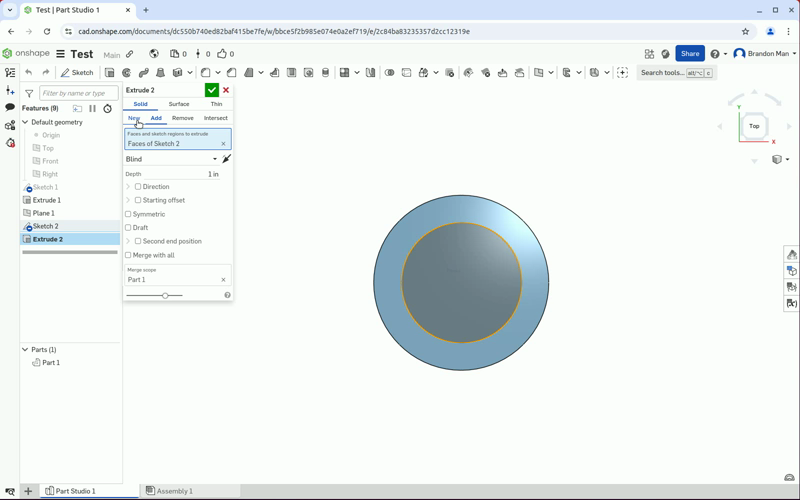
click(137, 120)
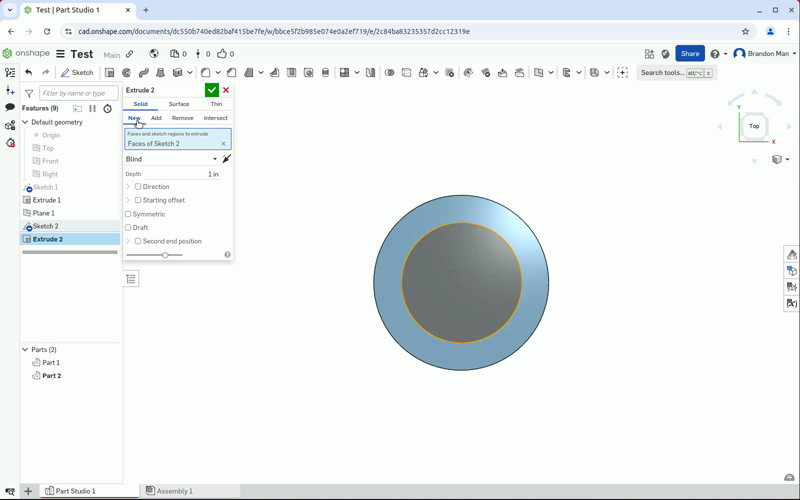
key(tab, 4)
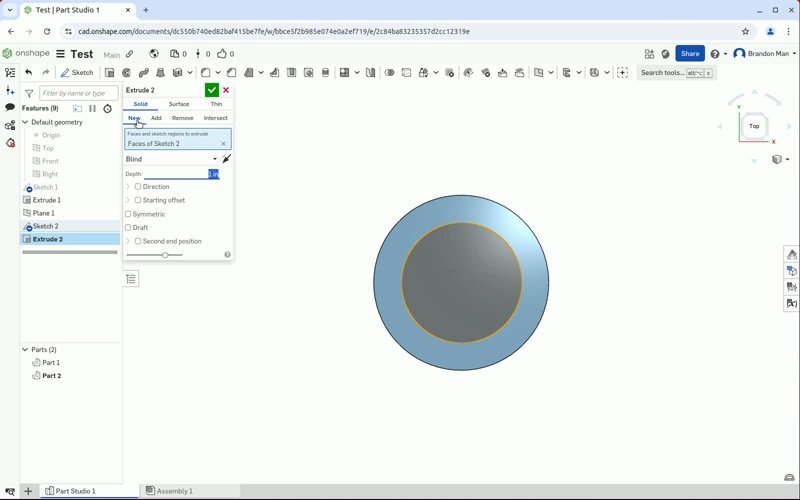
text(6.981)
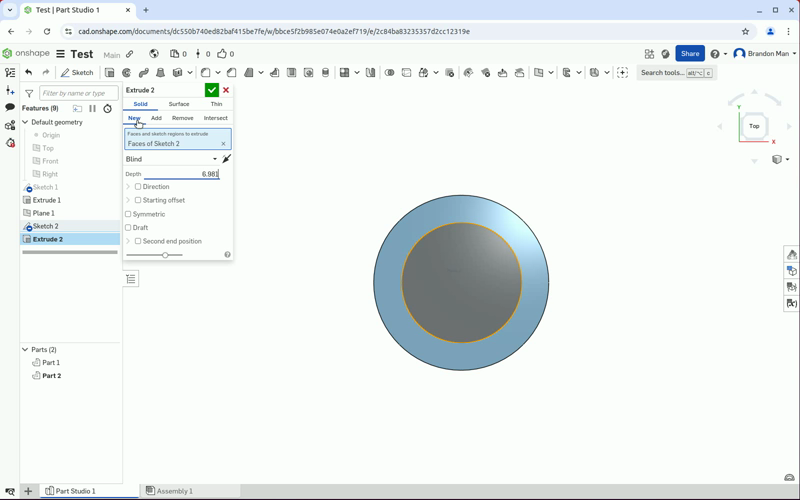
key(enter)
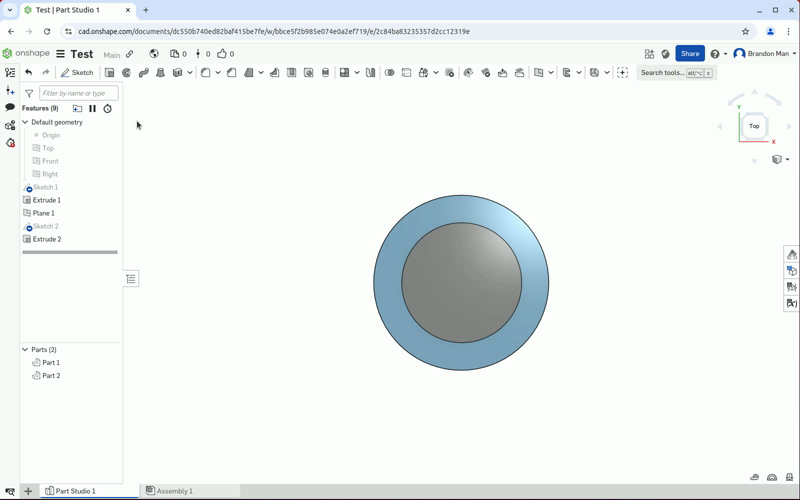
key(shift+h)
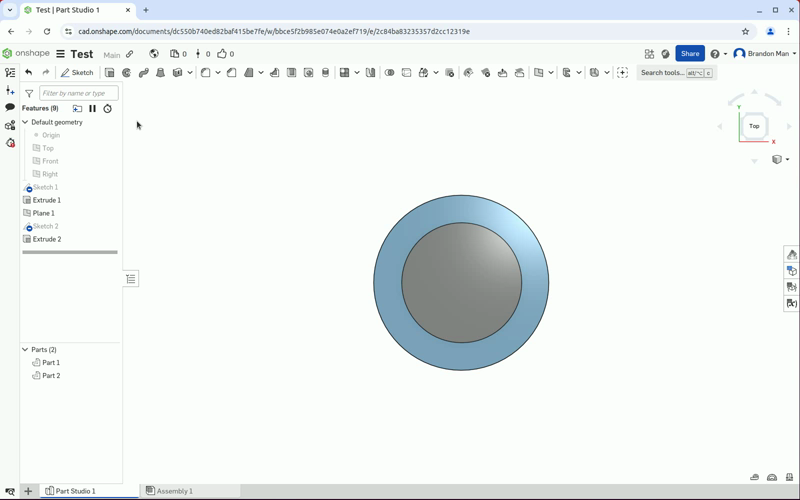
key(shift+h)
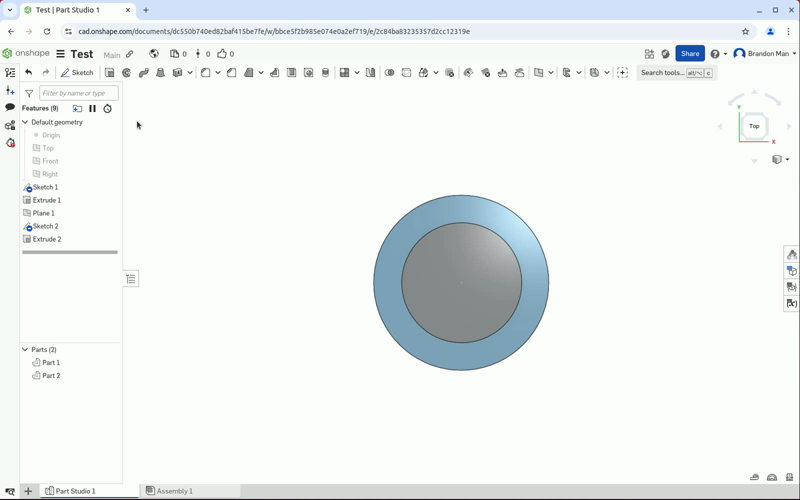
key(shift+7)
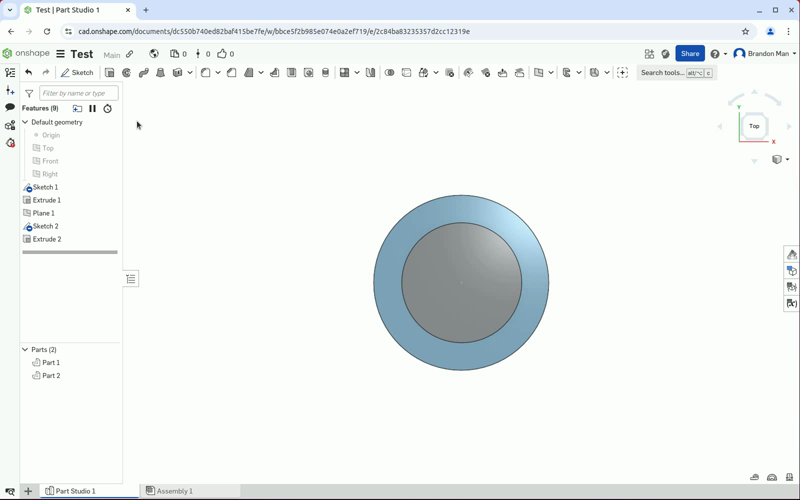
key(up, 3)
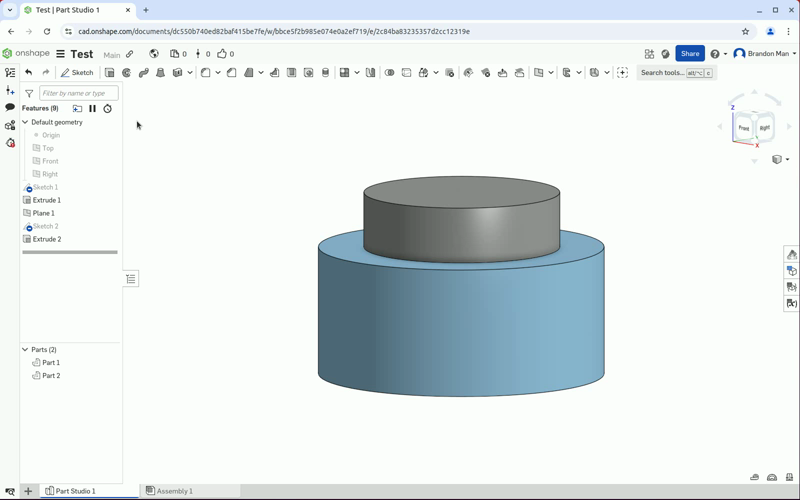
key(left, 3)
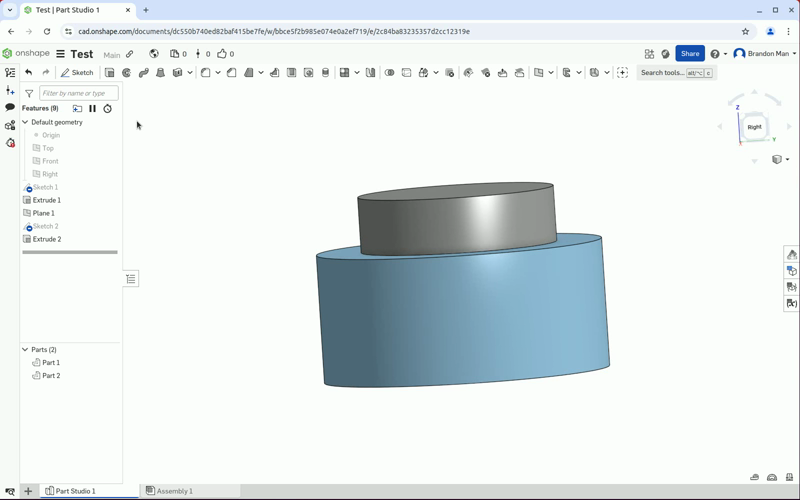
key(right, 3)
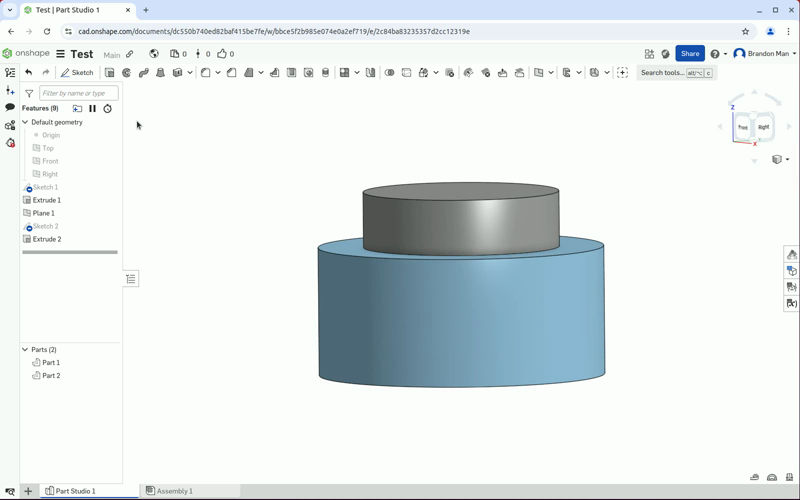
key(down, 3)
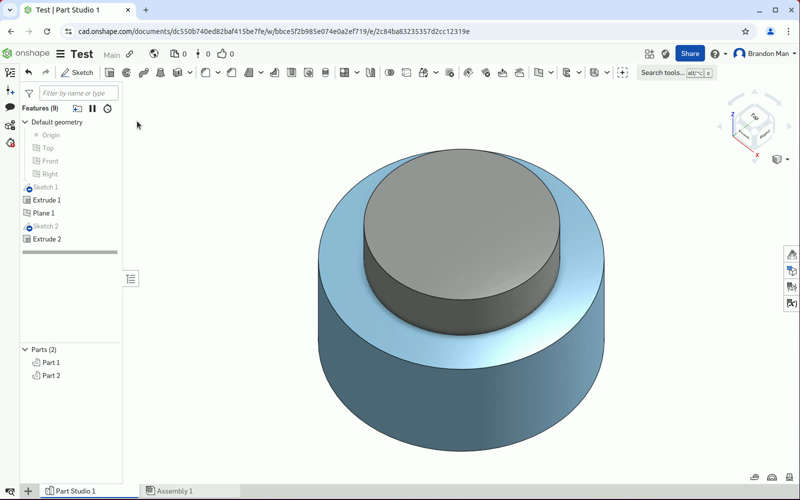
mouse_move(73, 189)
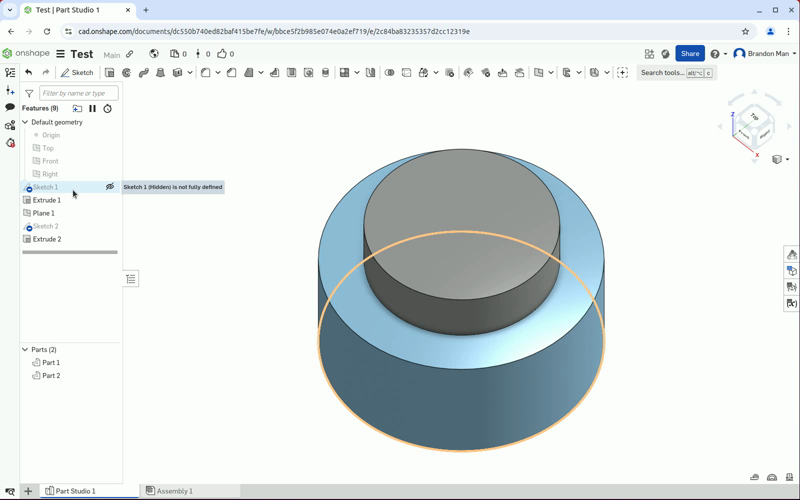
click(73, 189)